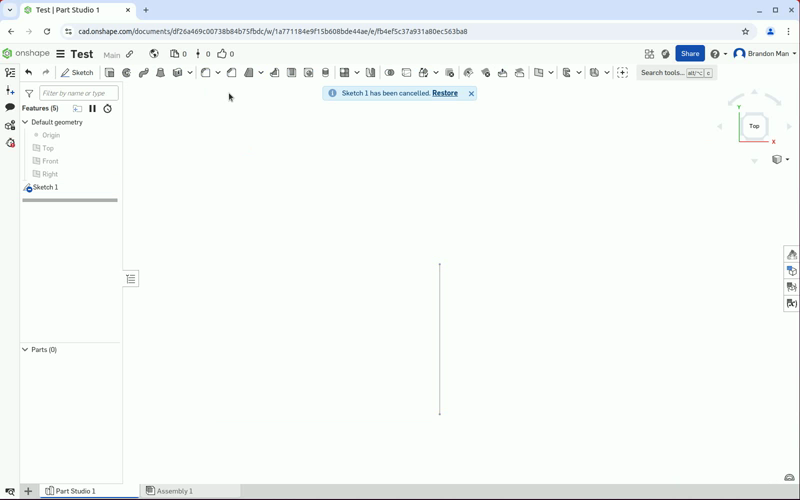
key(shift+h)
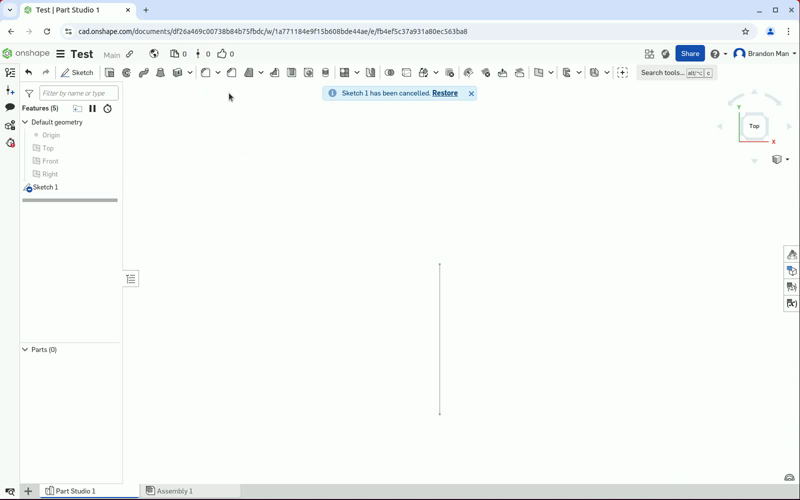
key(shift+s)
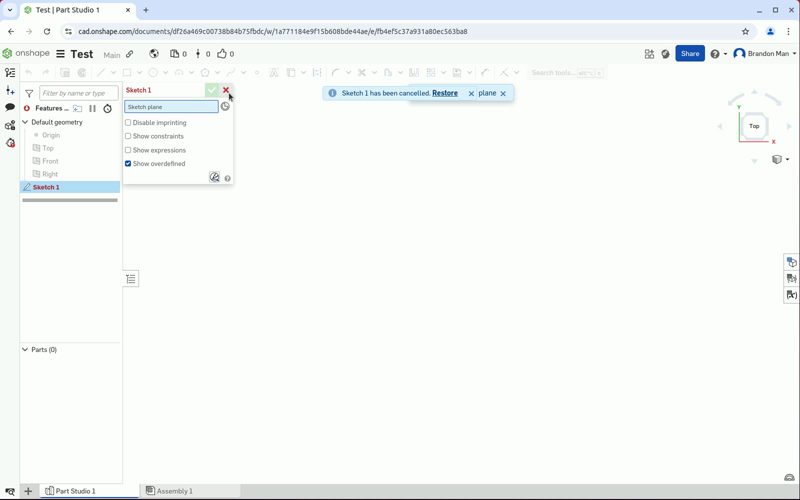
mouse_move(73, 150)
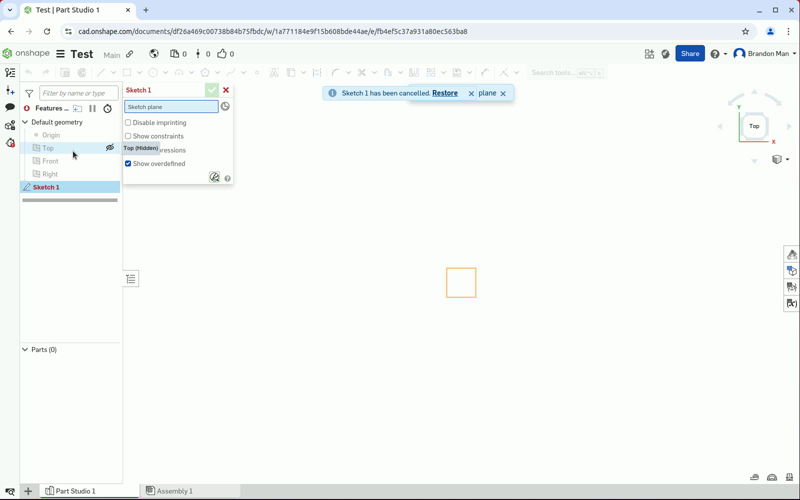
click(73, 150)
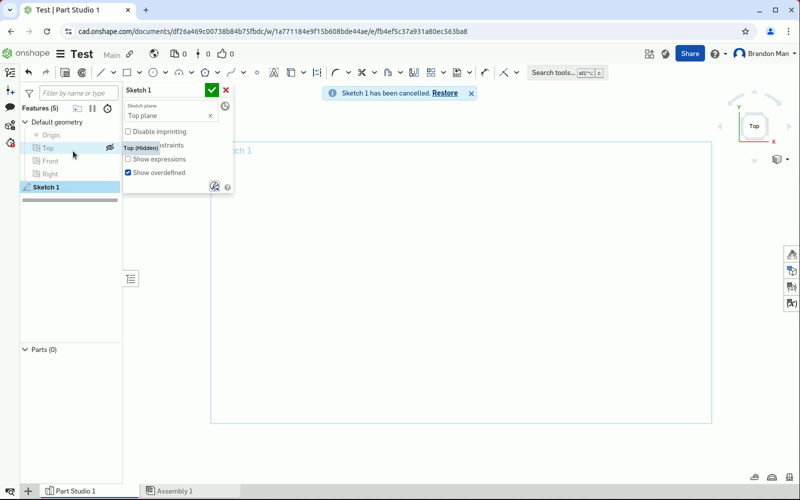
mouse_move(73, 352)
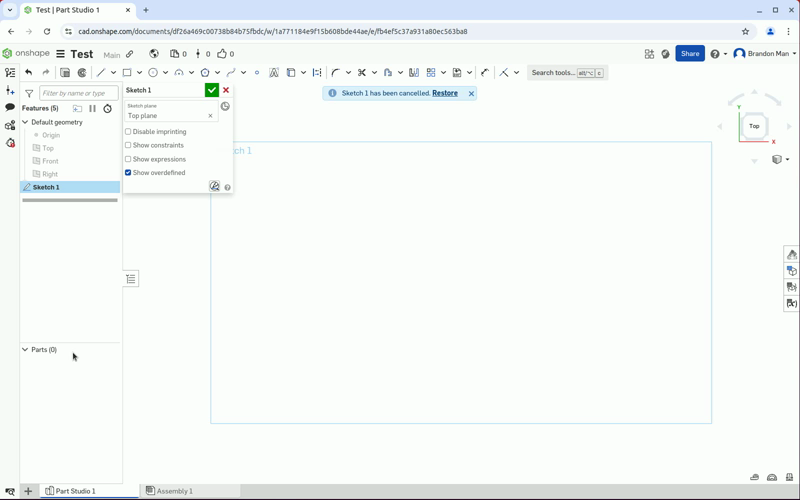
key(y)
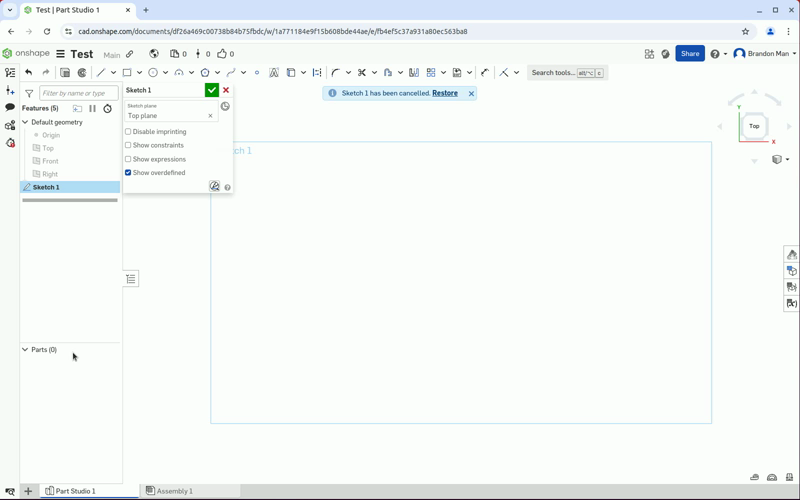
key(c)
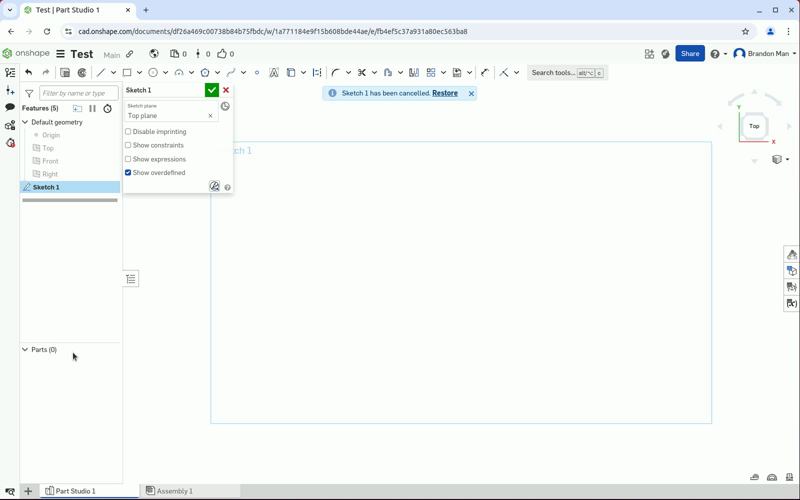
key_down(shift)
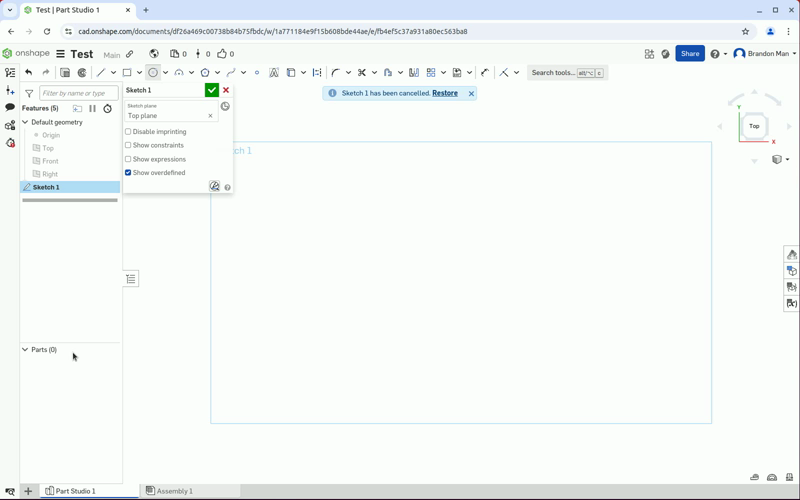
mouse_move(461, 282)
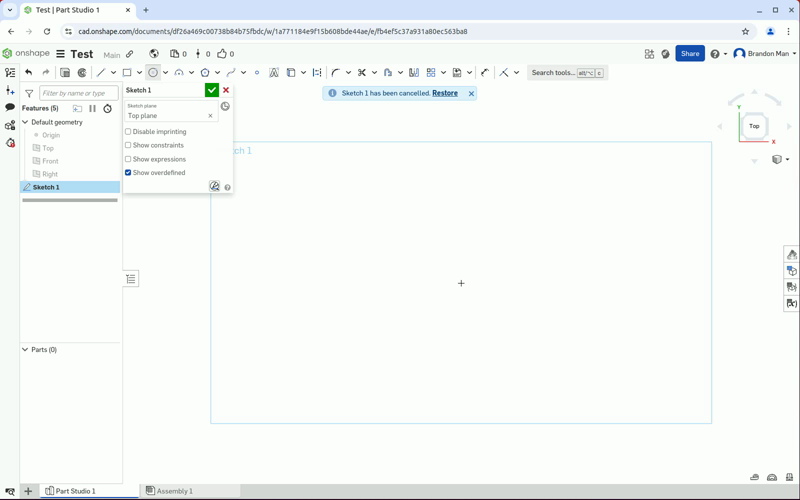
click(461, 282)
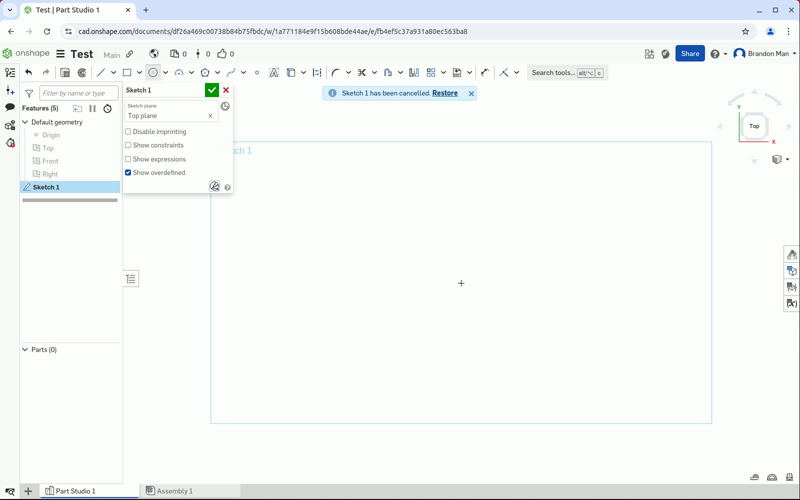
key_up(shift)
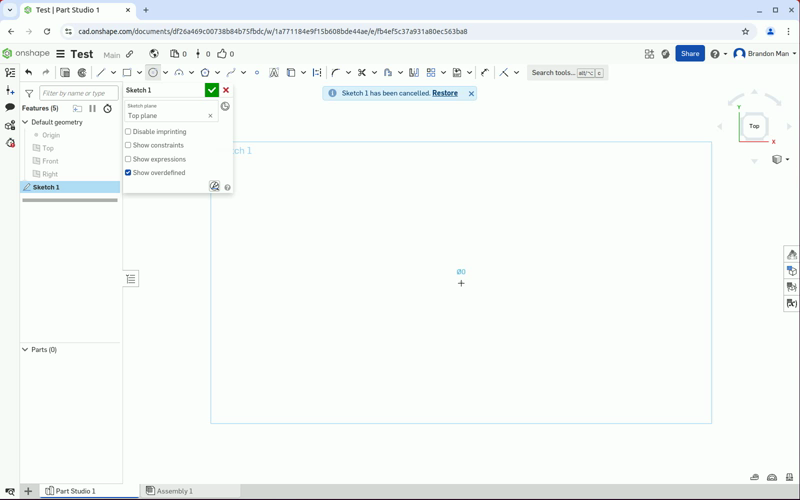
mouse_move(537, 282)
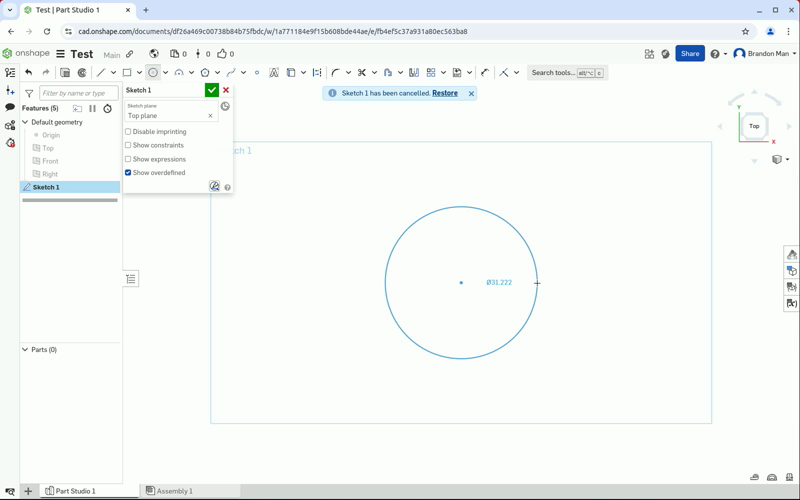
click(537, 282)
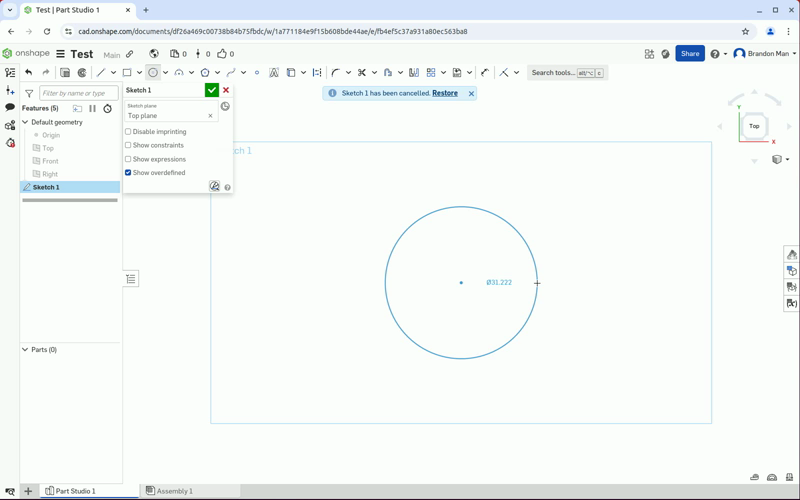
key(esc)
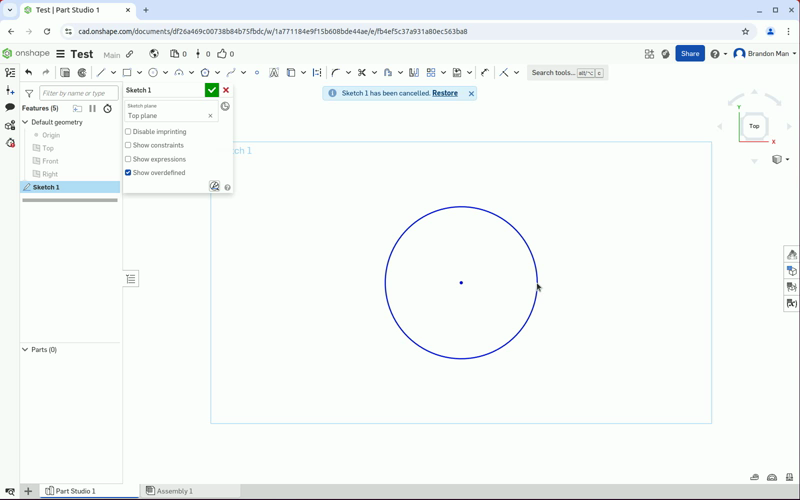
mouse_move(490, 235)
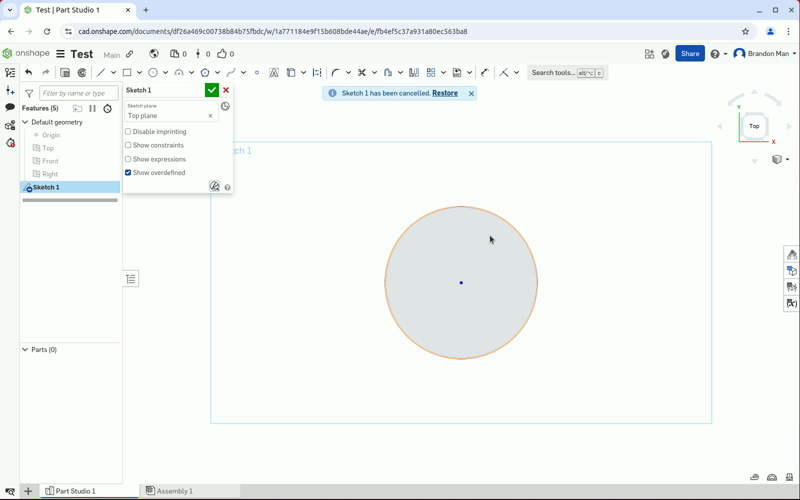
click(490, 235)
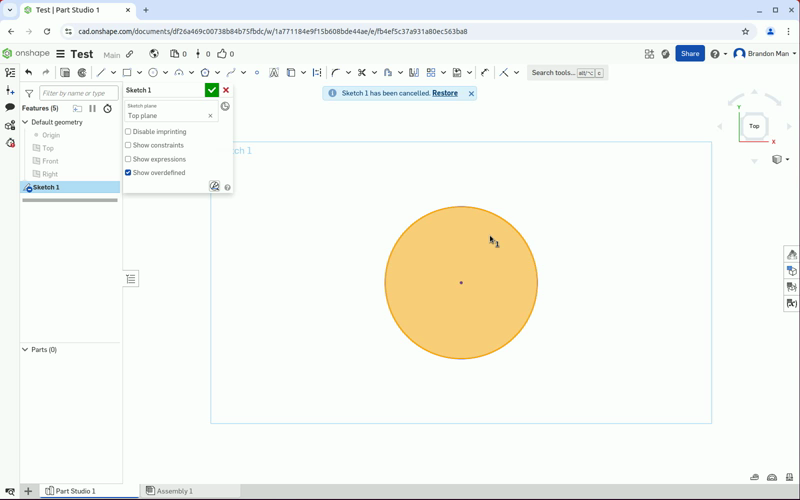
mouse_move(73, 352)
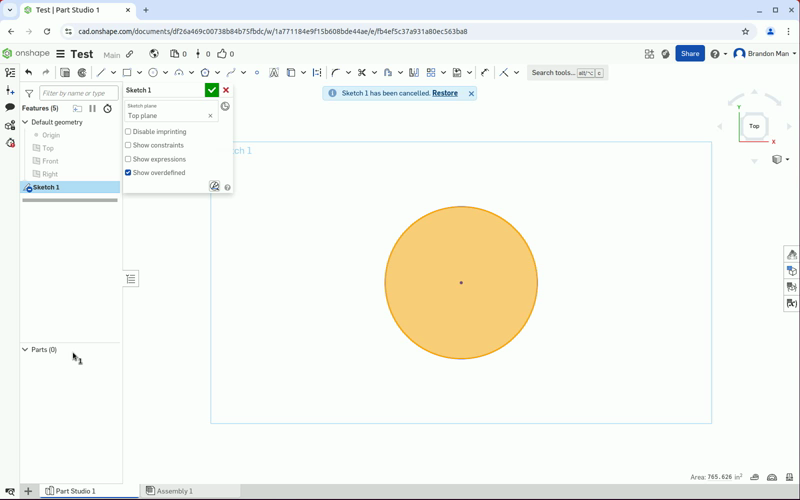
key(shift+y)
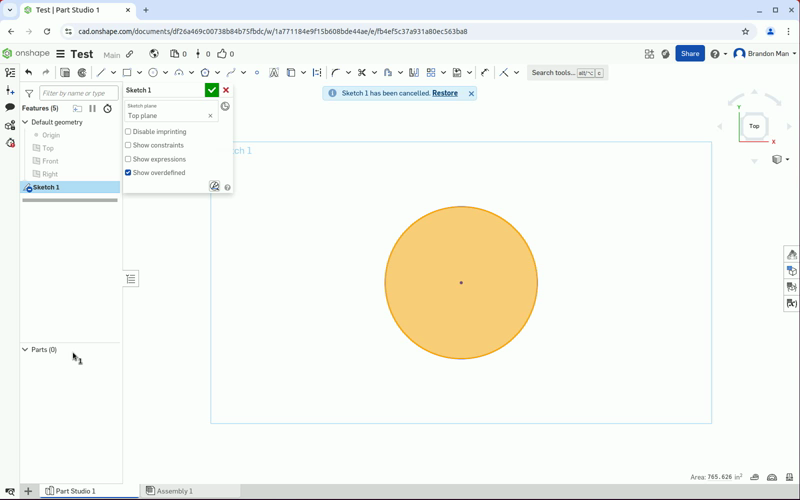
key(shift+e)
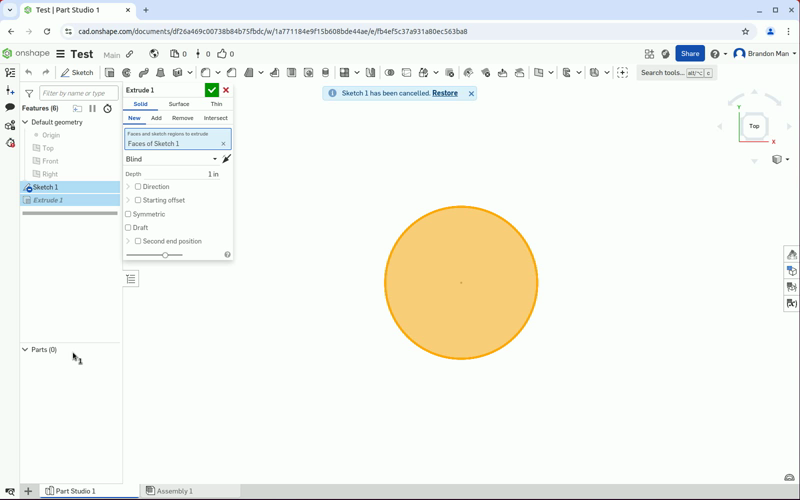
mouse_move(143, 106)
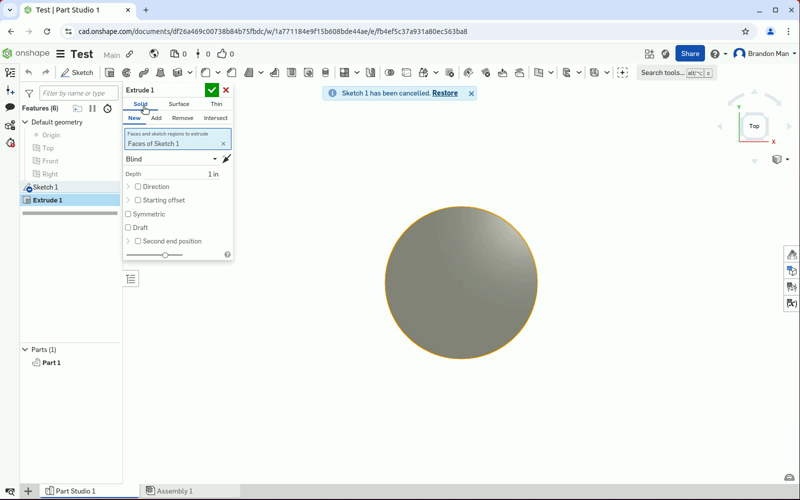
click(143, 106)
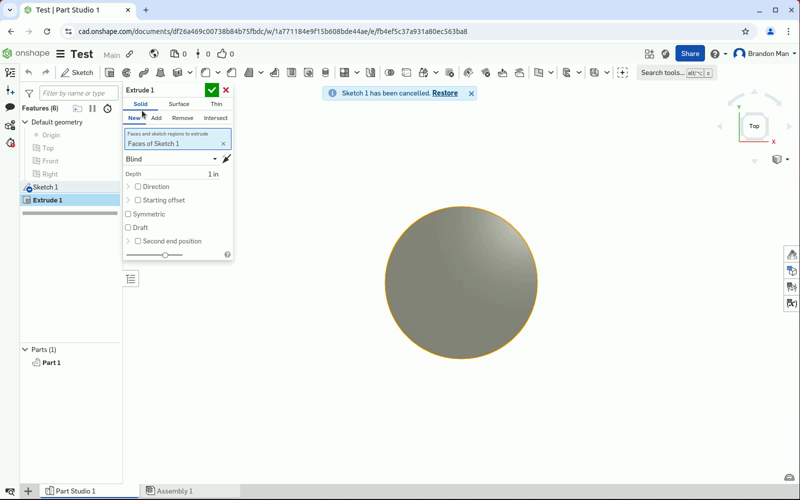
mouse_move(137, 120)
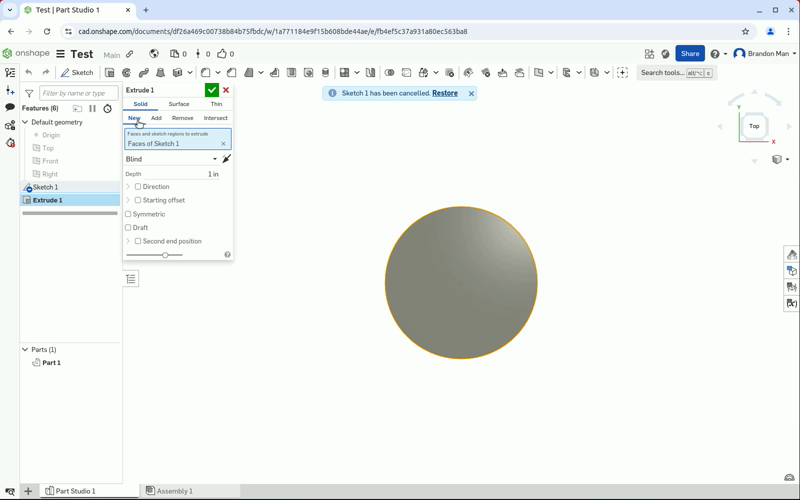
click(137, 120)
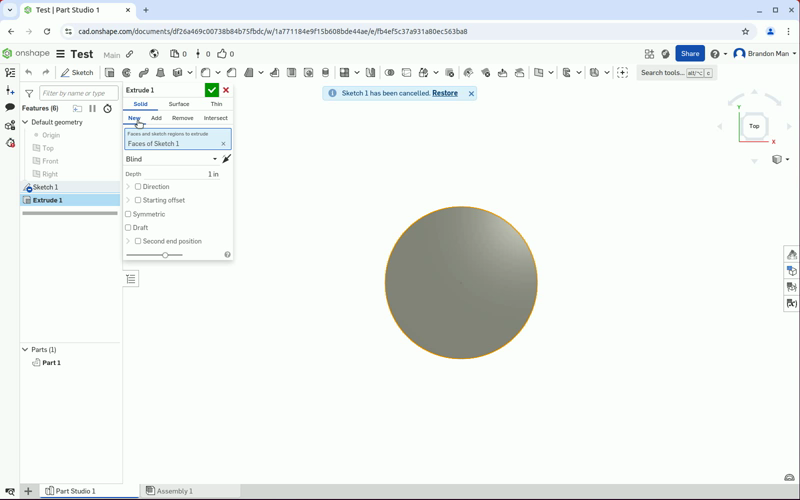
key(tab, 4)
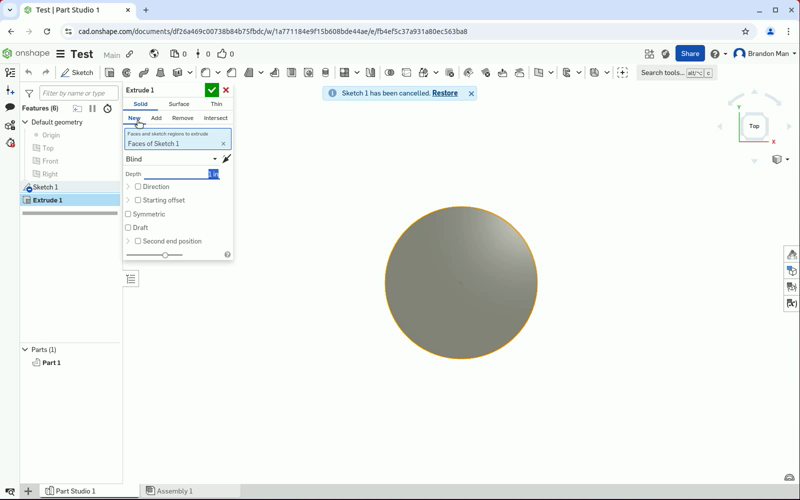
text(-15.405)
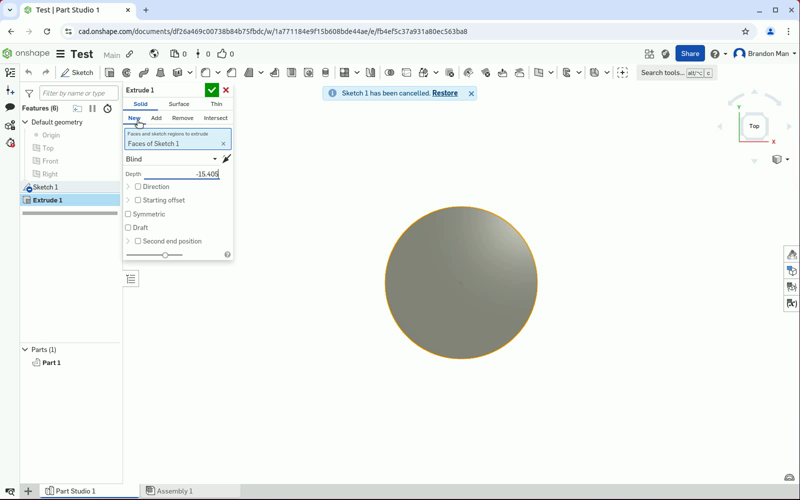
key(enter)
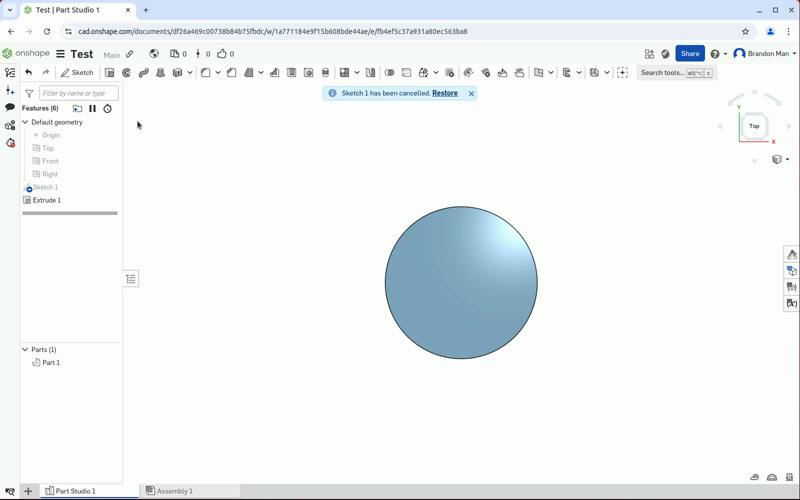
key(shift+h)
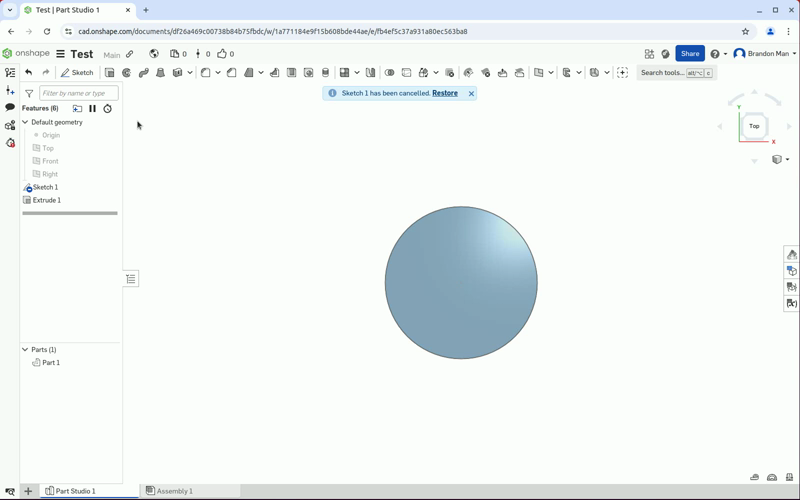
key(shift+h)
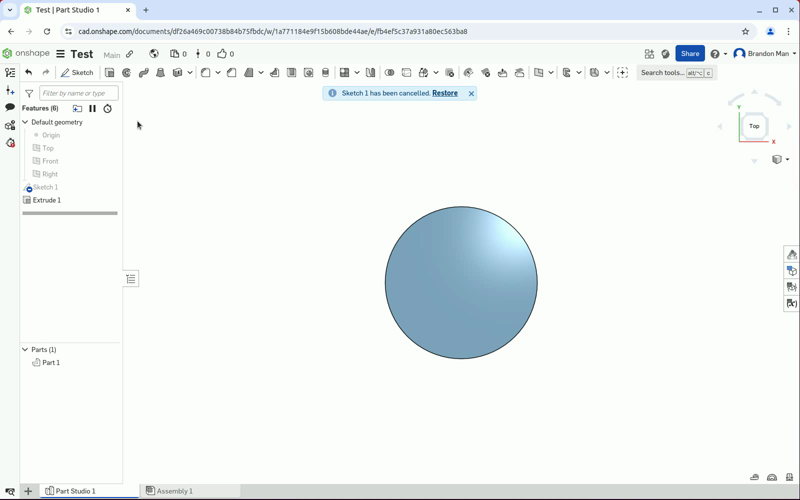
mouse_move(73, 189)
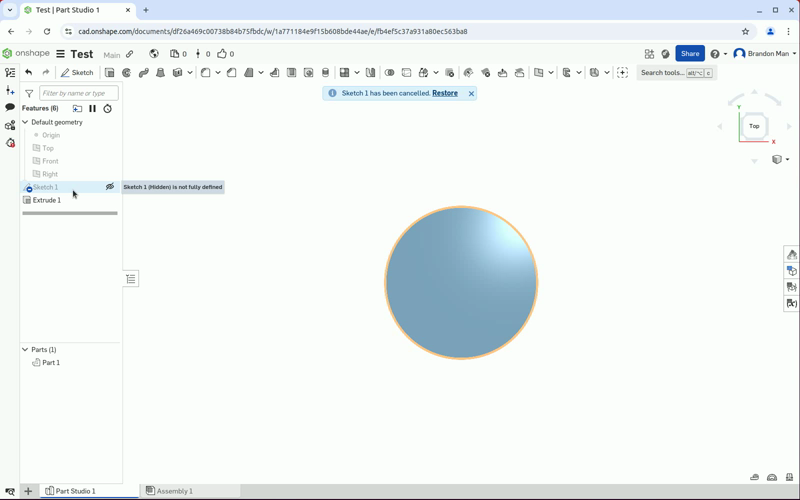
click(73, 189)
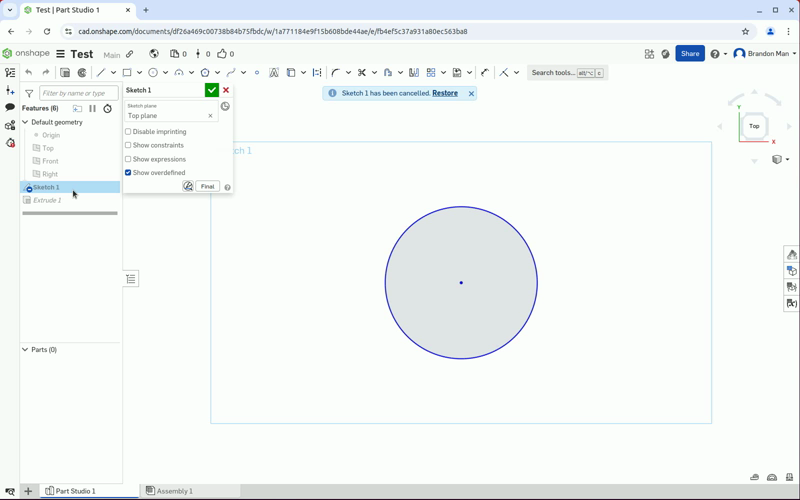
mouse_move(229, 92)
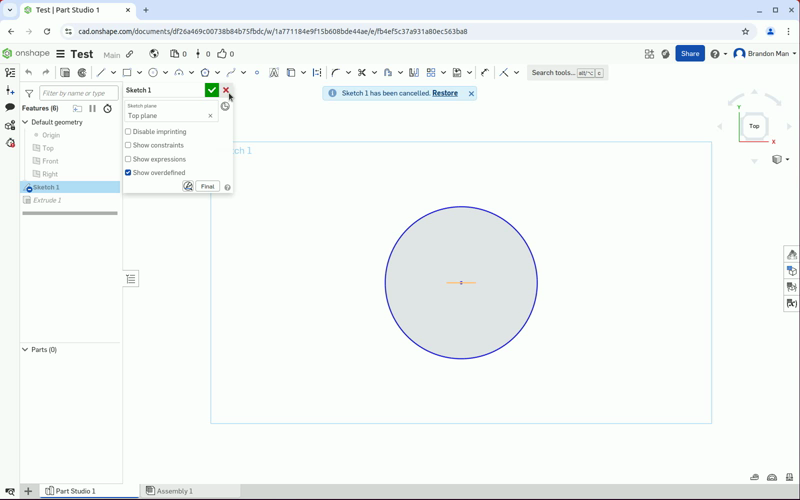
click(229, 92)
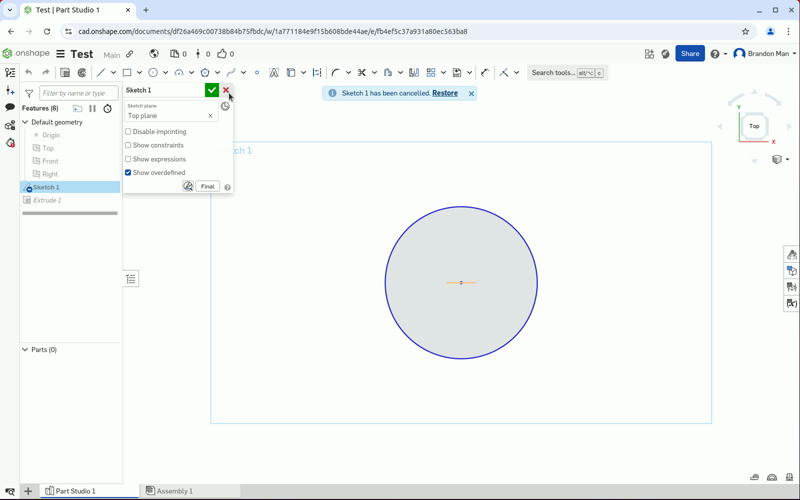
key(shift+s)
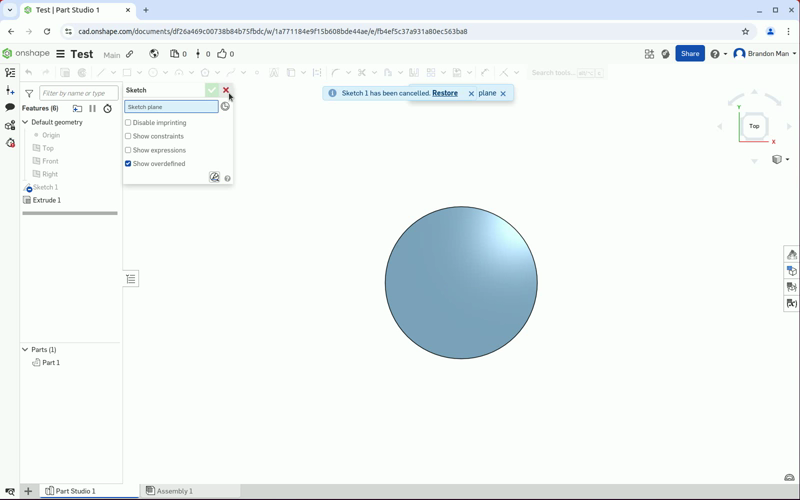
mouse_move(73, 150)
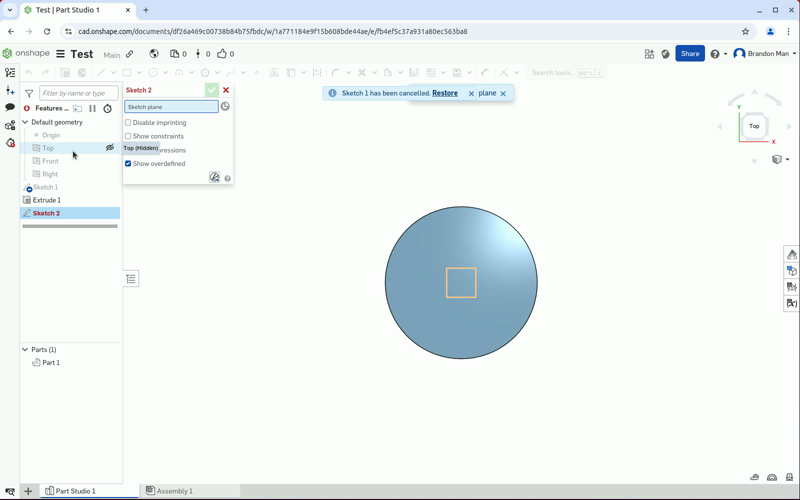
click(73, 150)
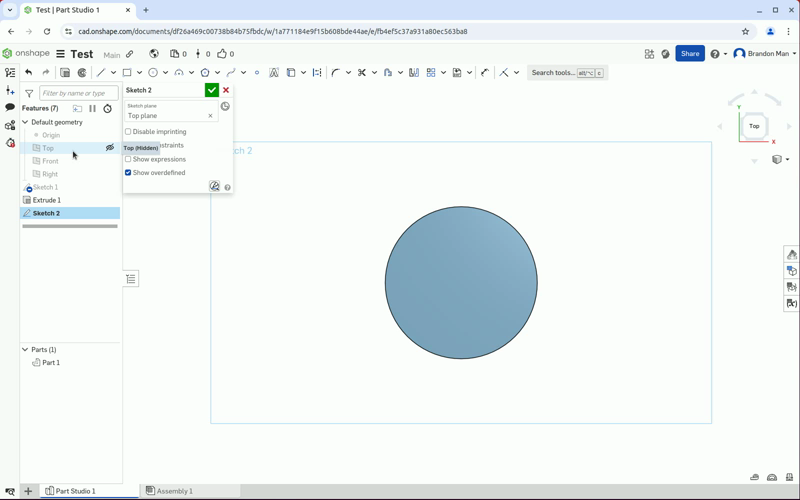
mouse_move(73, 352)
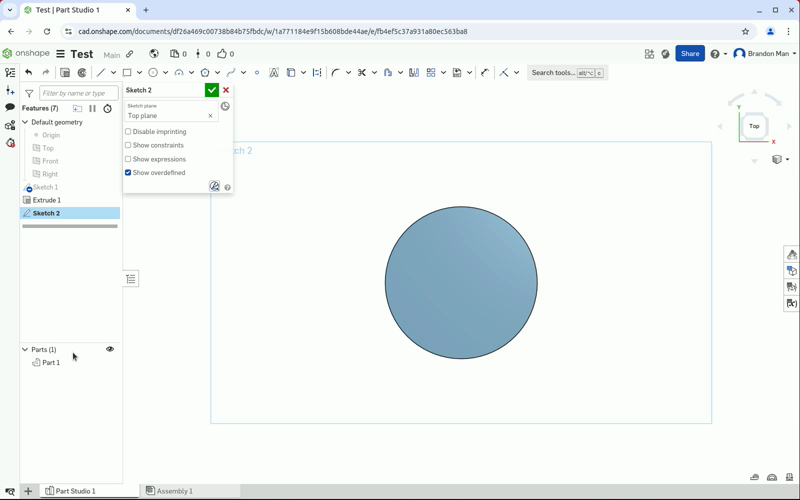
key(y)
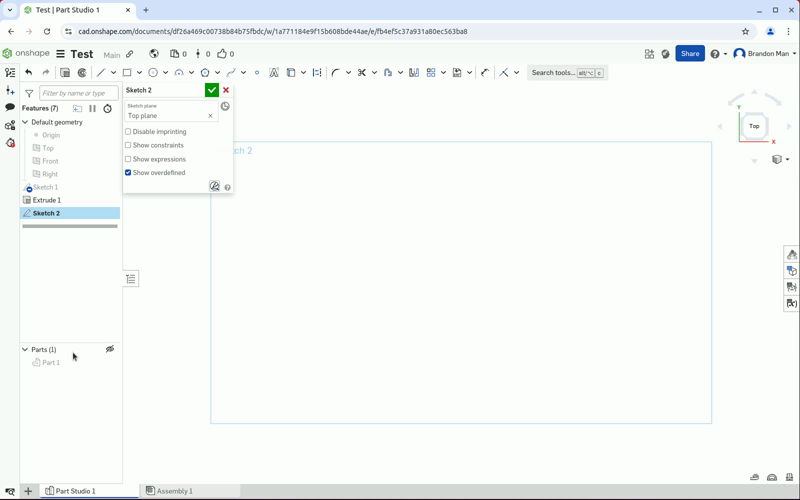
key(c)
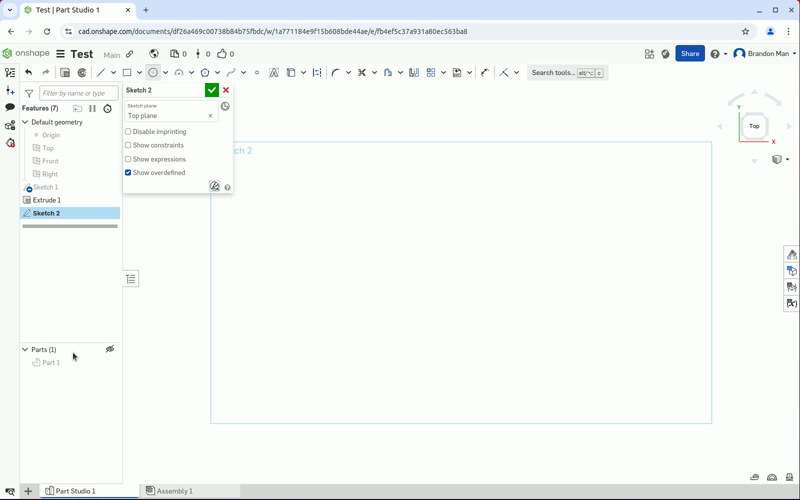
key_down(shift)
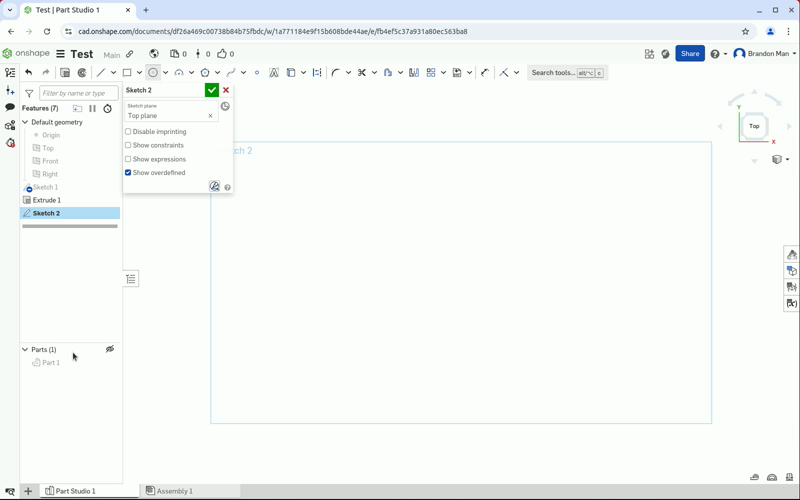
mouse_move(461, 282)
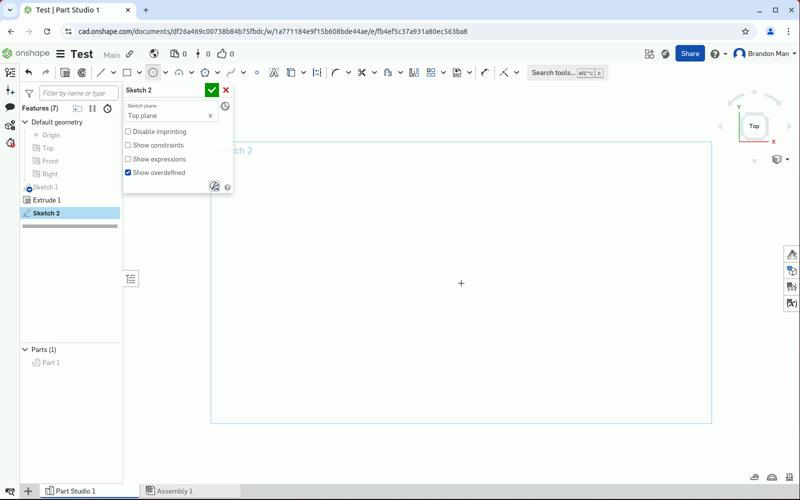
click(461, 282)
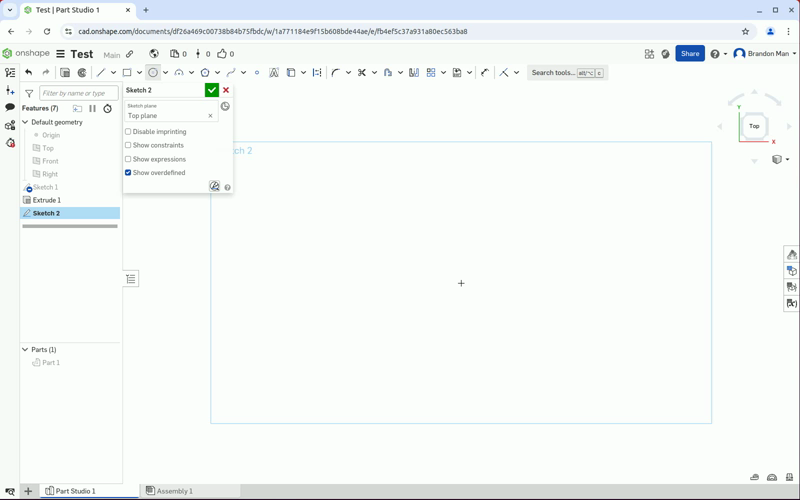
key_up(shift)
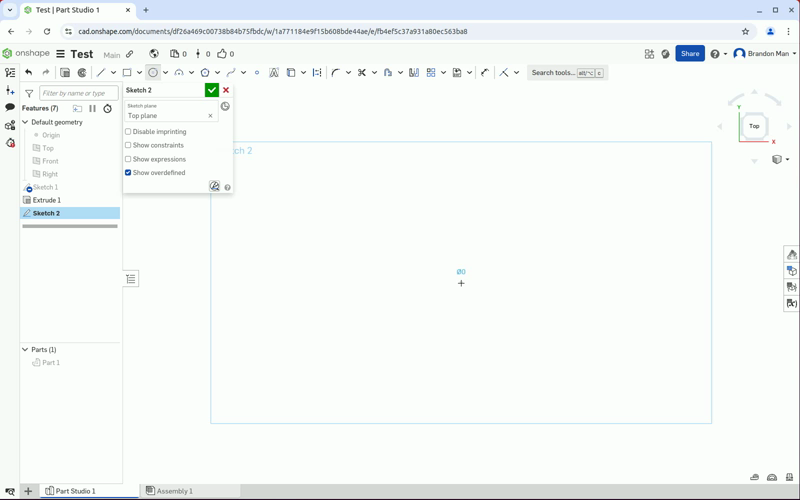
mouse_move(572, 282)
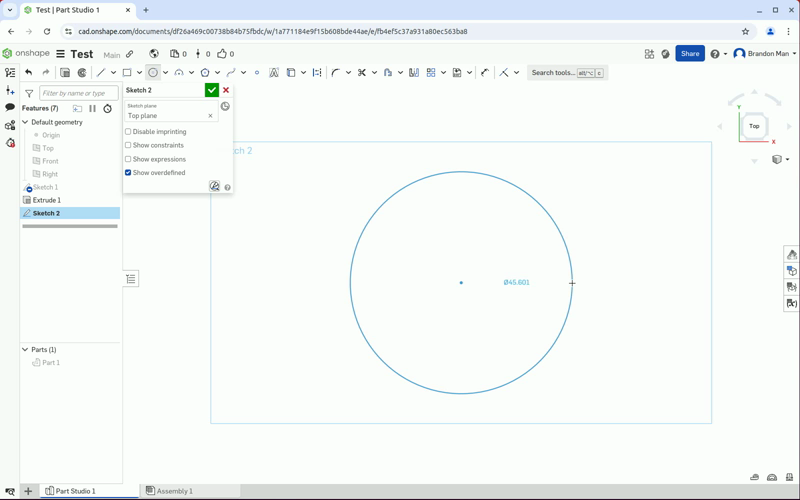
click(572, 282)
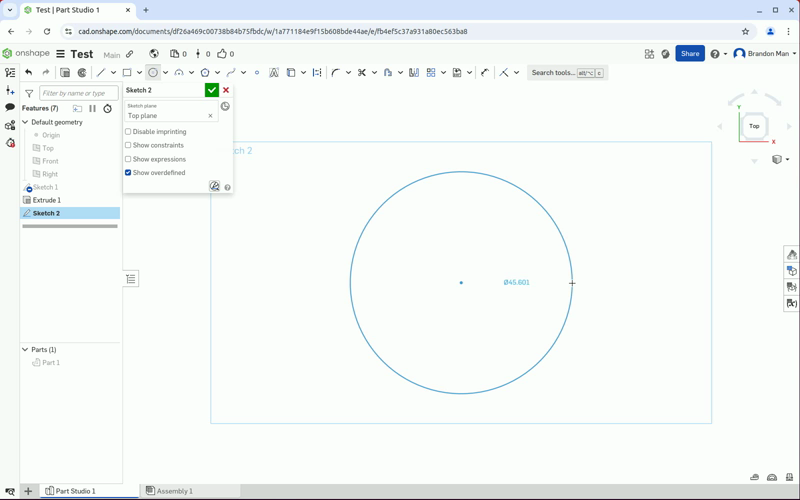
key(esc)
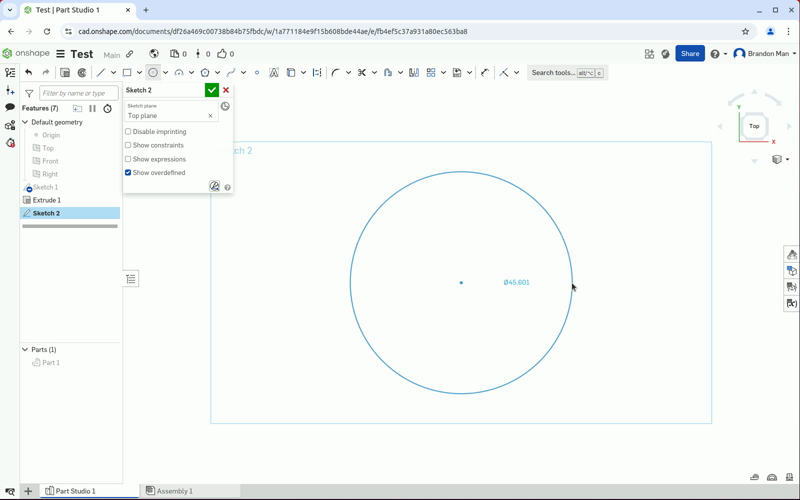
key(c)
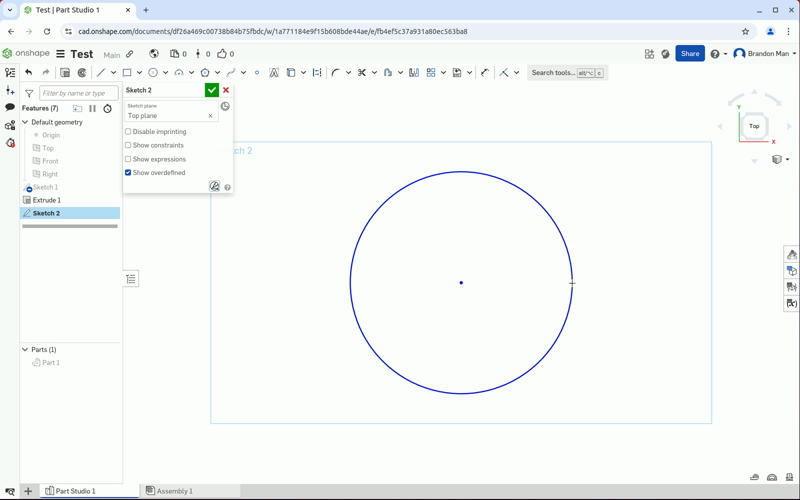
key_down(shift)
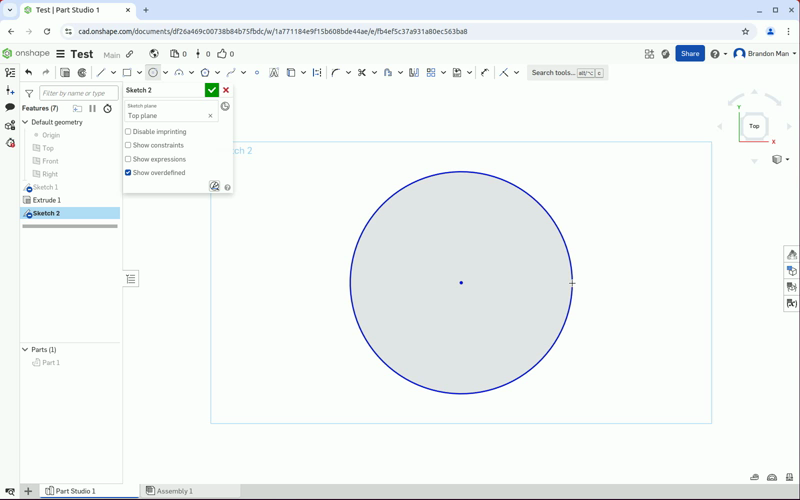
mouse_move(461, 282)
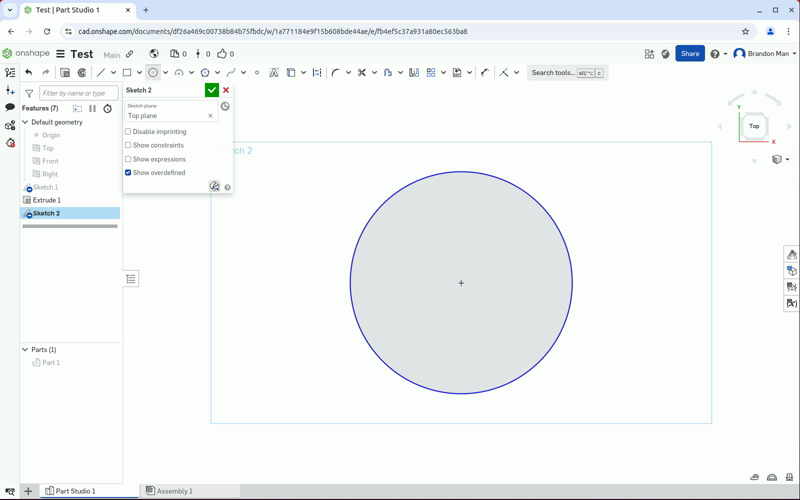
click(461, 282)
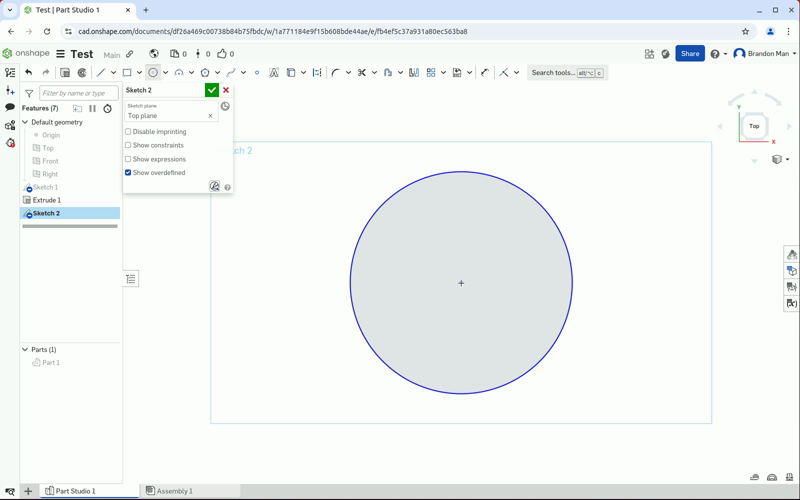
key_up(shift)
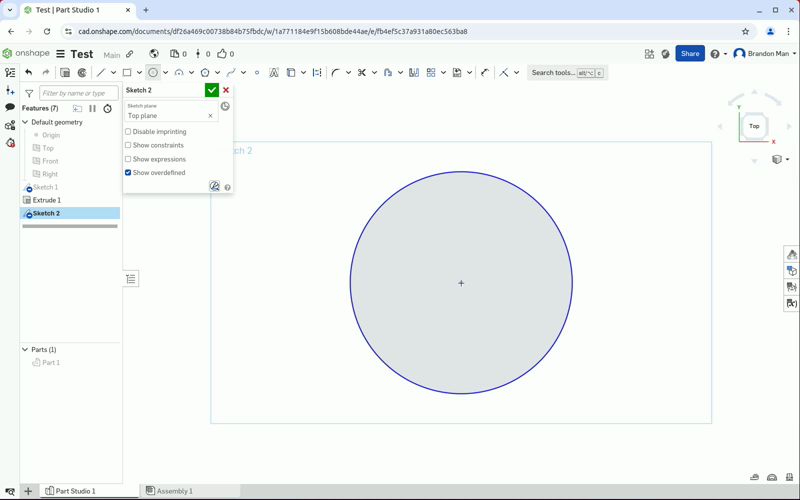
mouse_move(536, 282)
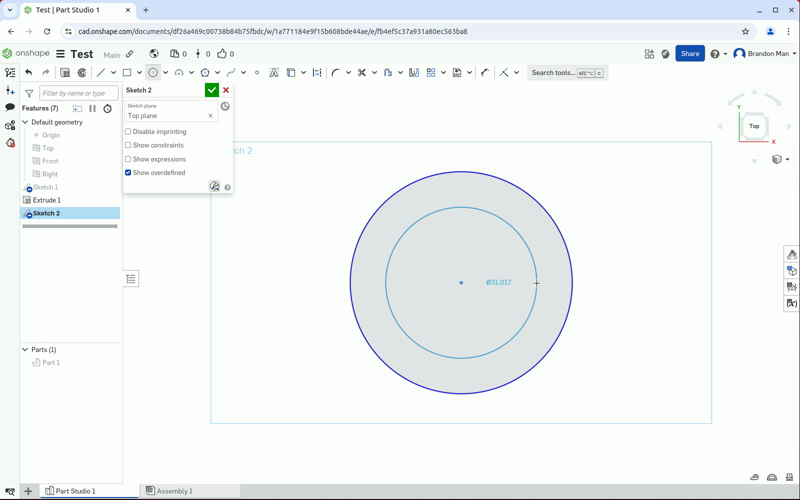
click(536, 282)
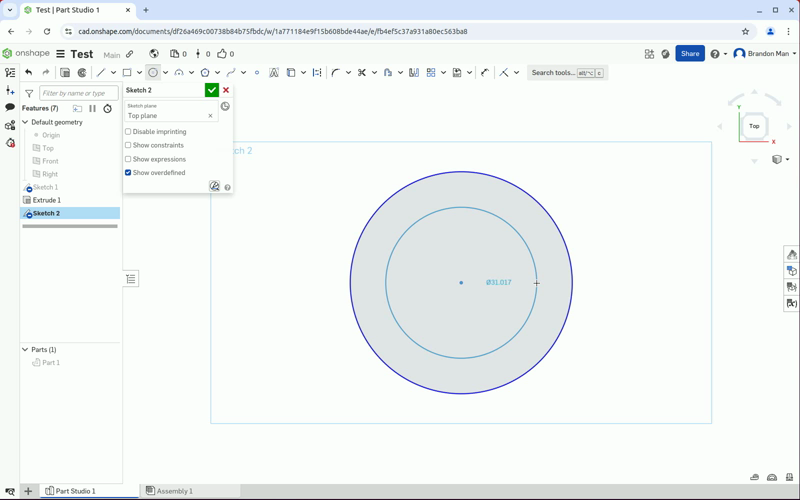
key(esc)
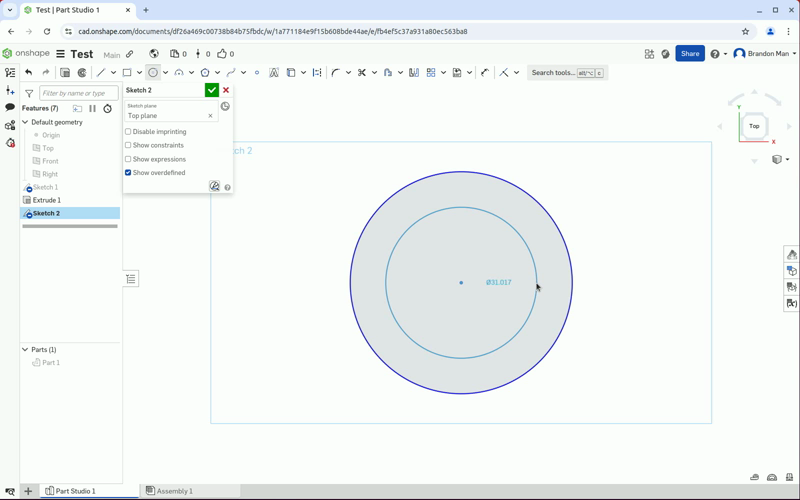
mouse_move(405, 212)
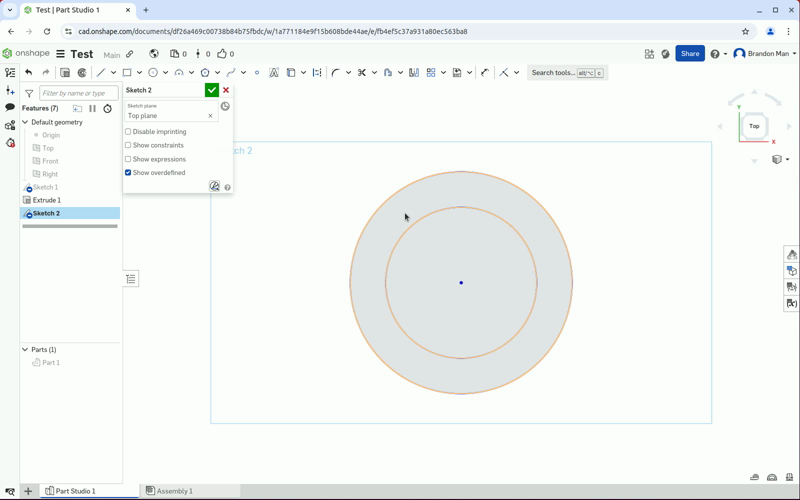
click(405, 212)
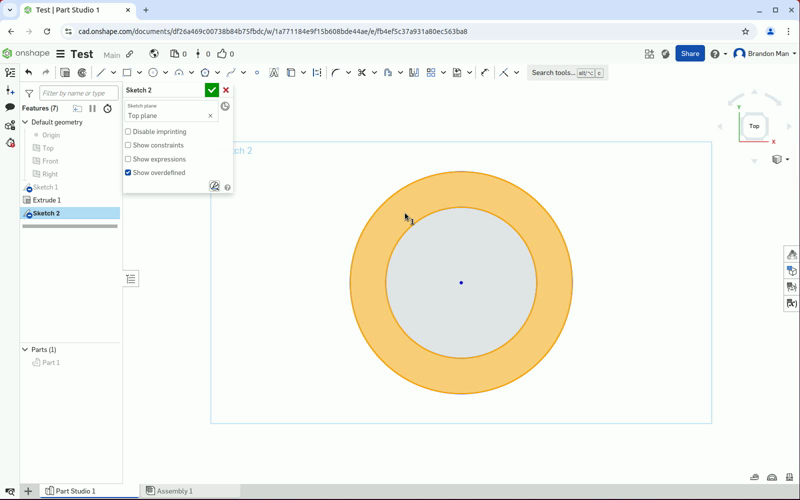
mouse_move(73, 352)
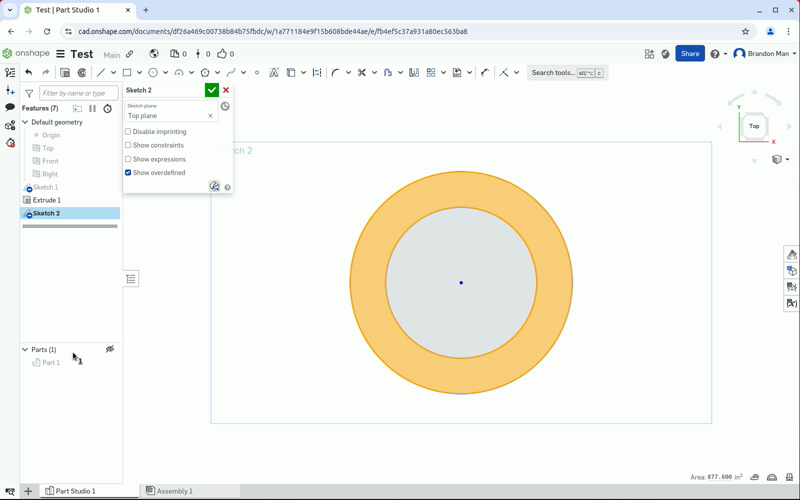
key(shift+y)
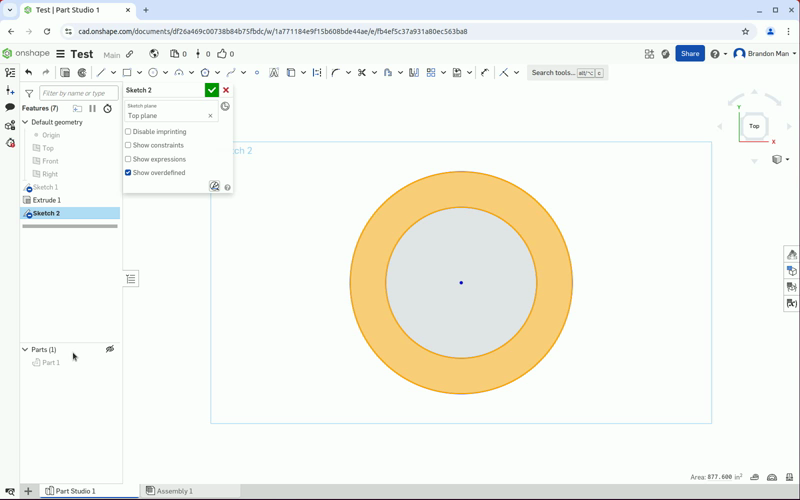
key(shift+e)
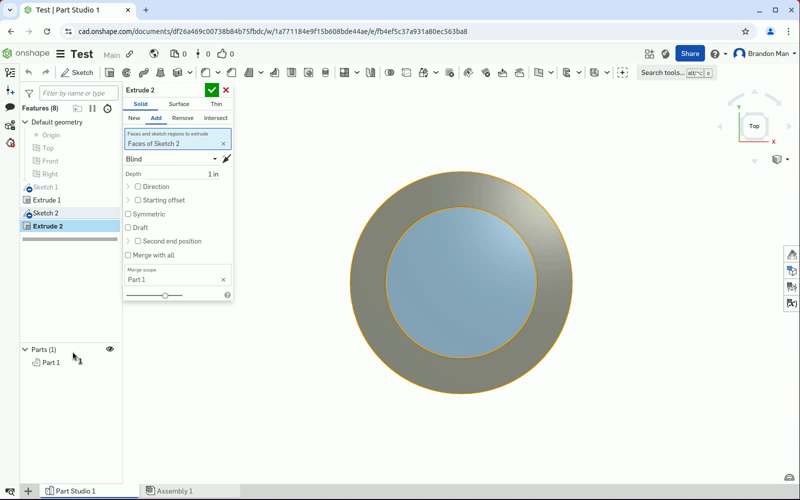
mouse_move(143, 106)
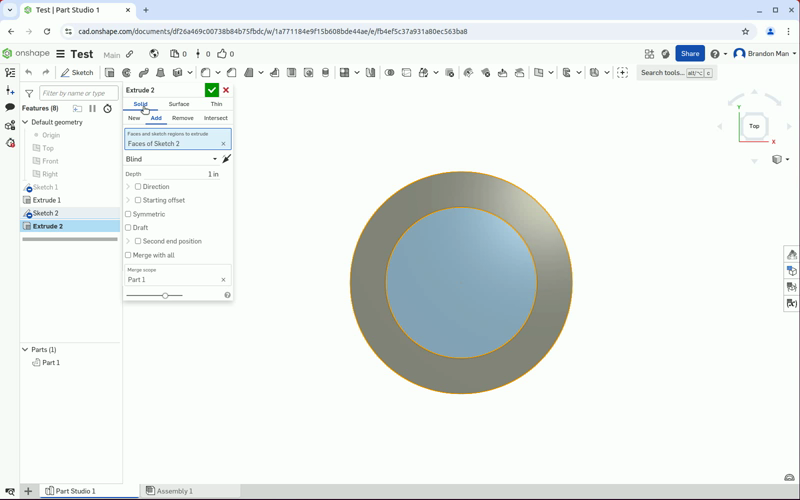
click(143, 106)
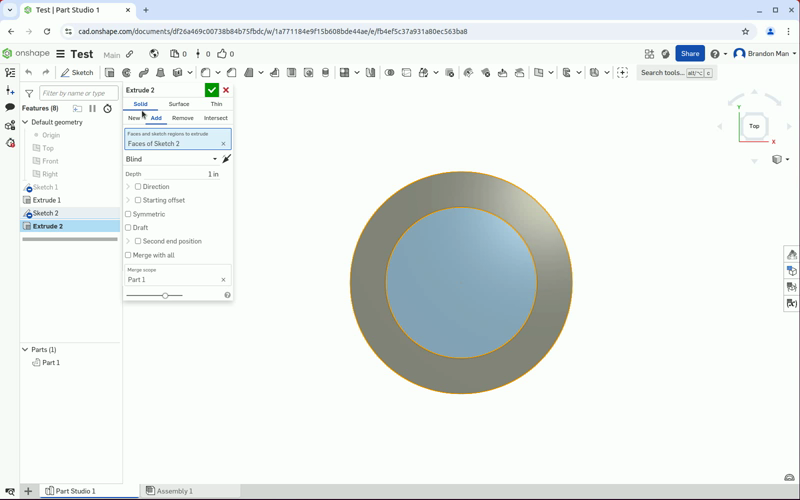
mouse_move(137, 120)
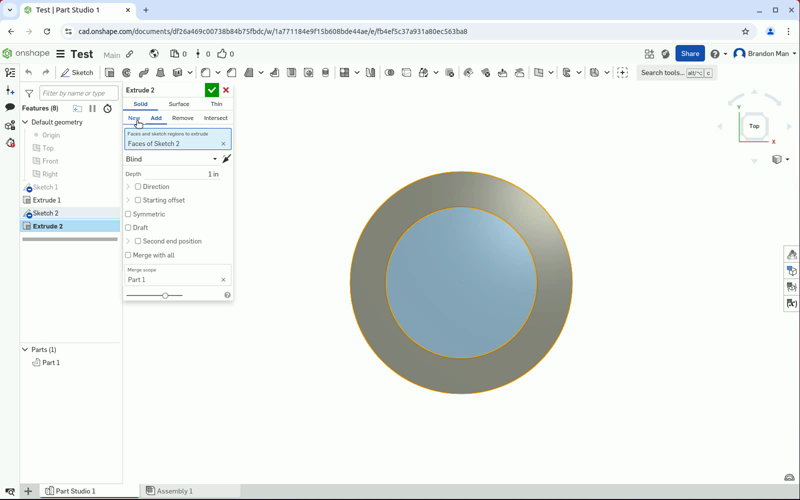
click(137, 120)
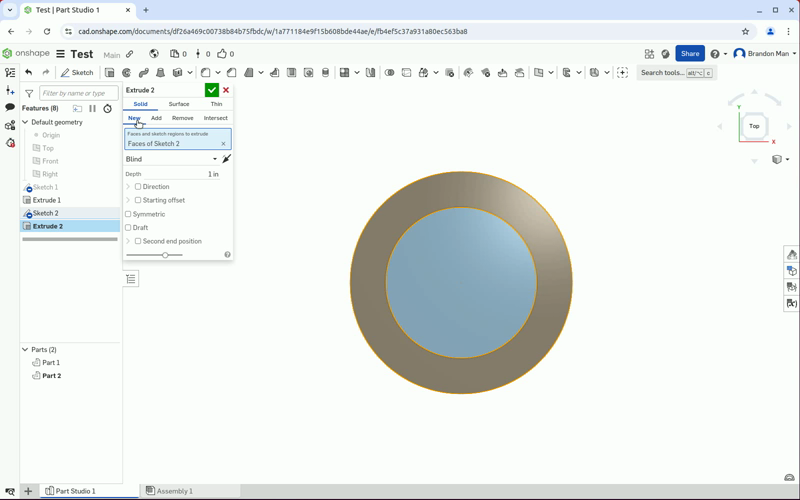
key(tab, 4)
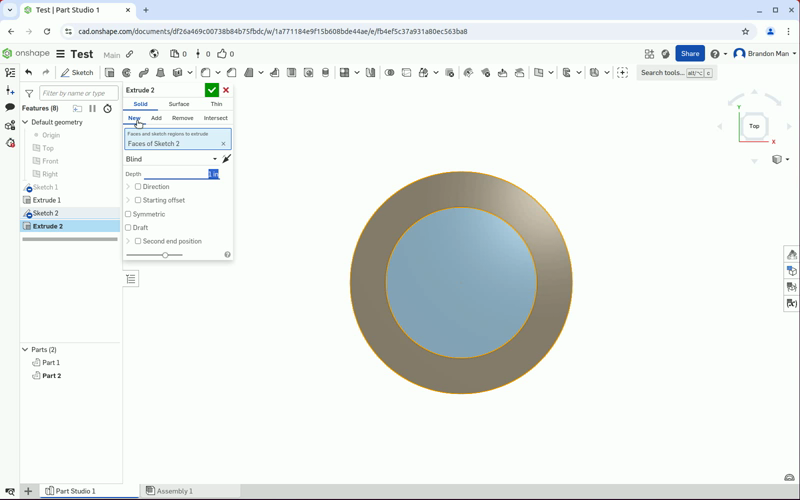
text(-15.405)
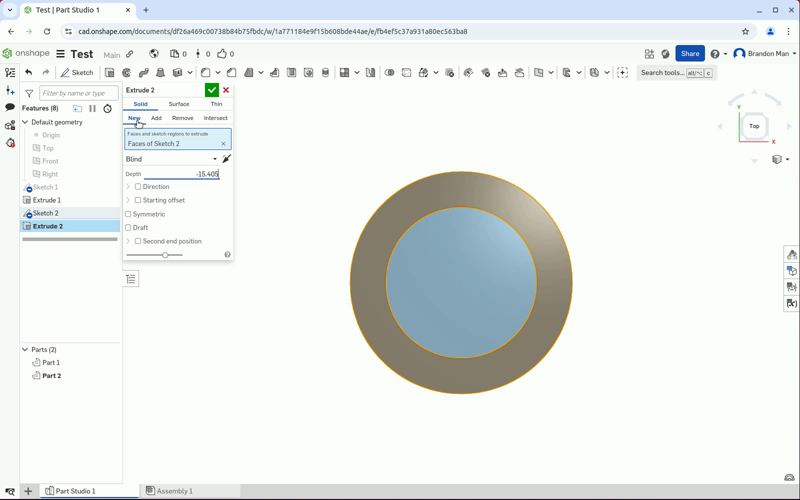
key(enter)
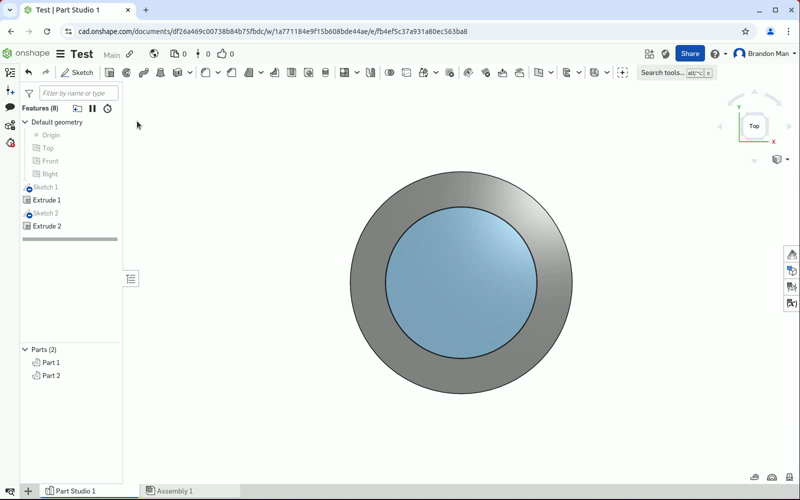
key(shift+h)
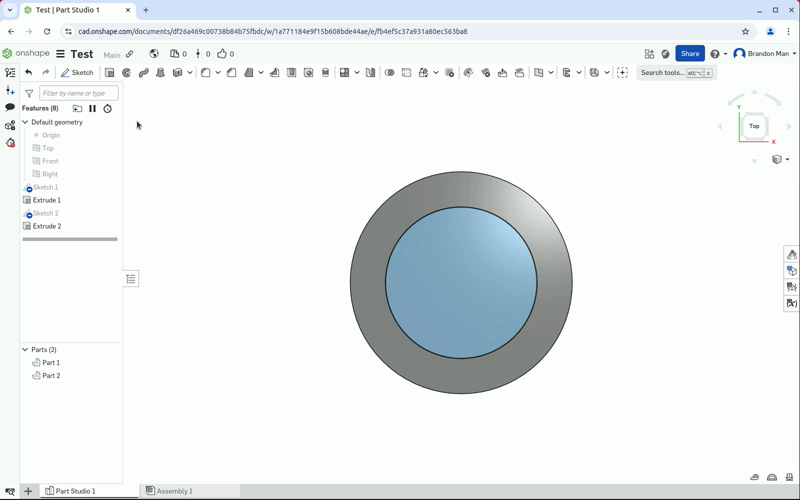
key(shift+h)
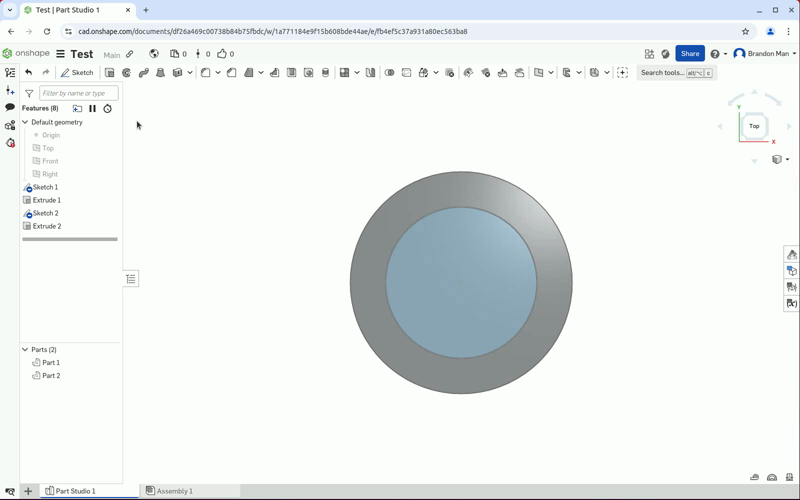
key(shift+7)
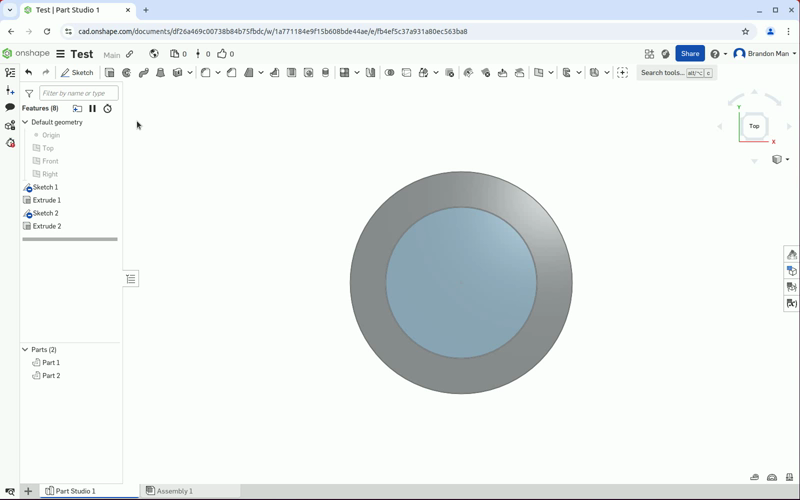
key(up, 3)
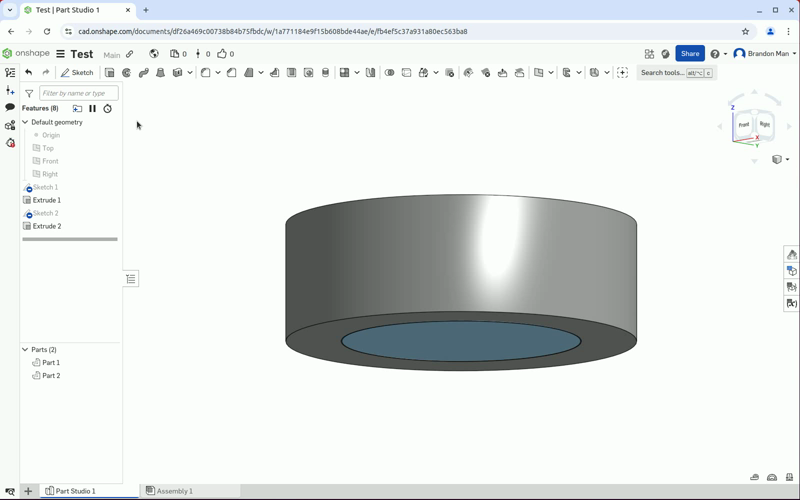
key(left, 3)
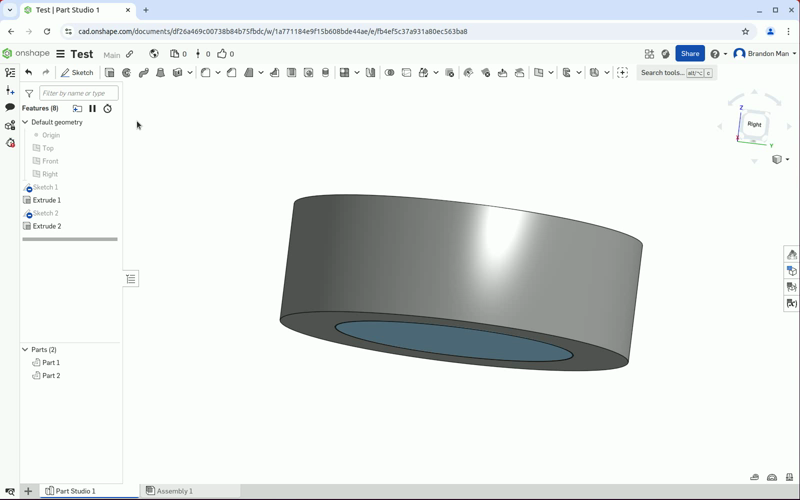
key(right, 3)
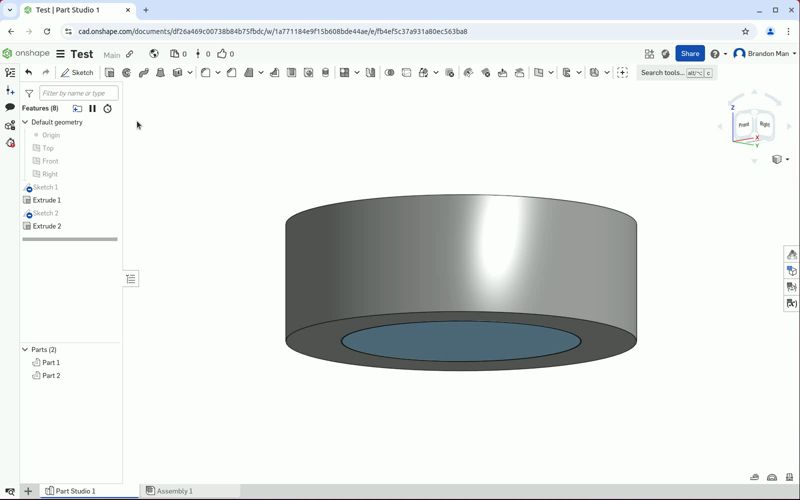
key(down, 3)
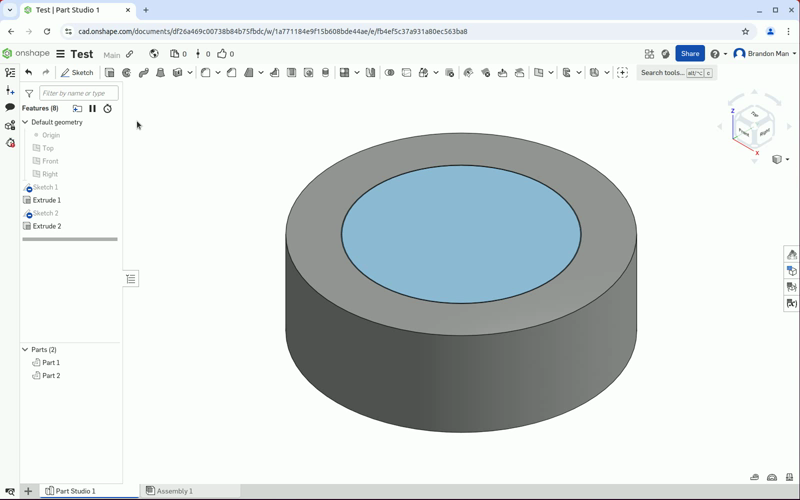
mouse_move(73, 189)
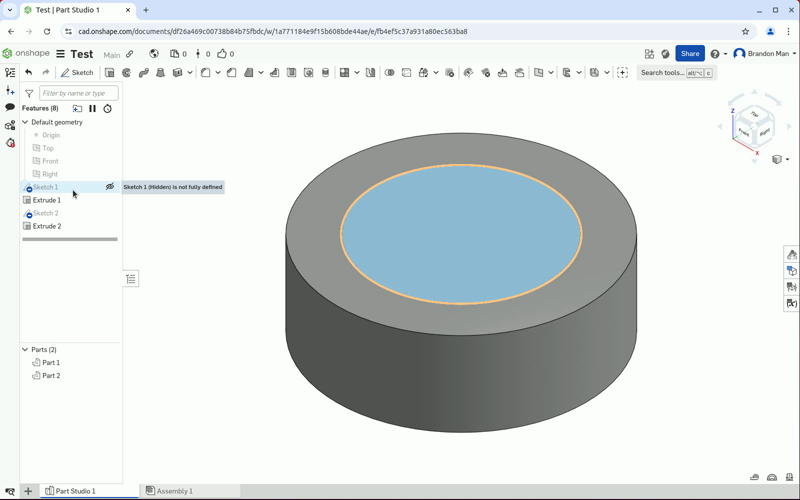
click(73, 189)